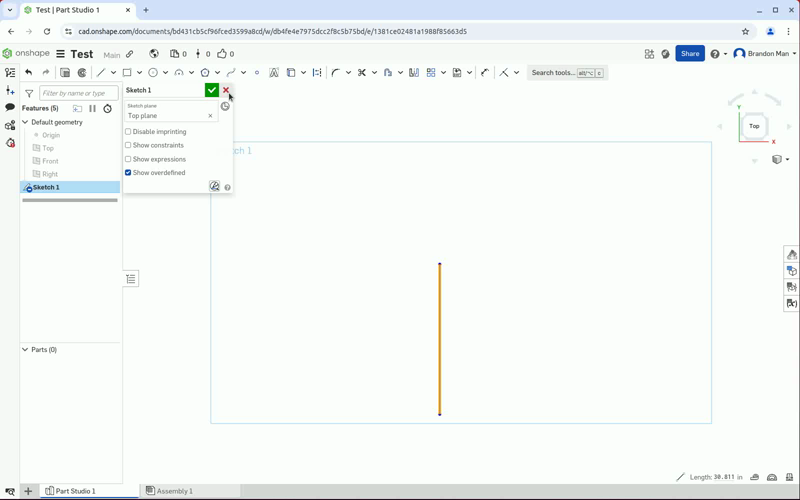
key(shift+h)
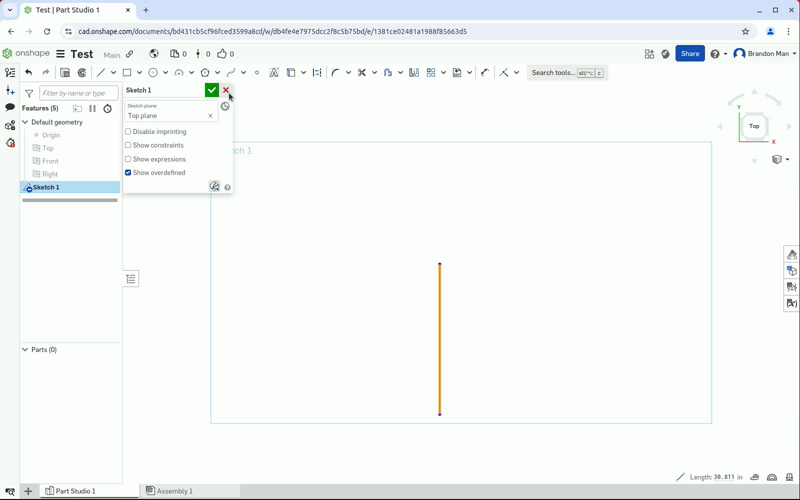
key(shift+s)
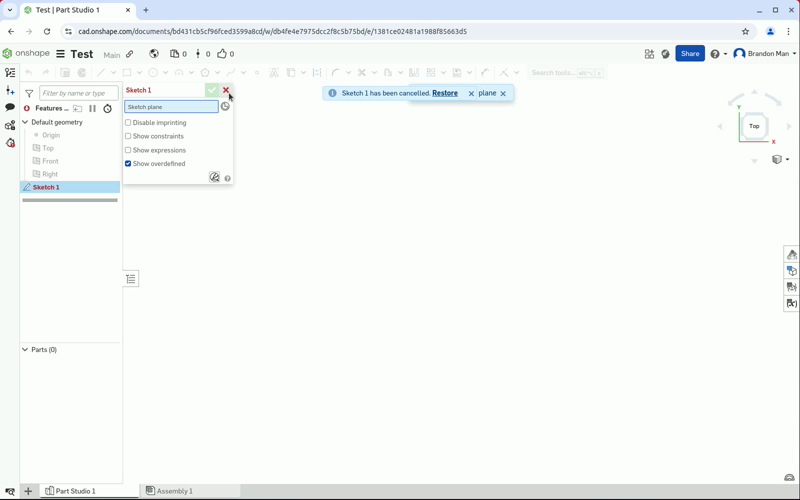
mouse_move(73, 150)
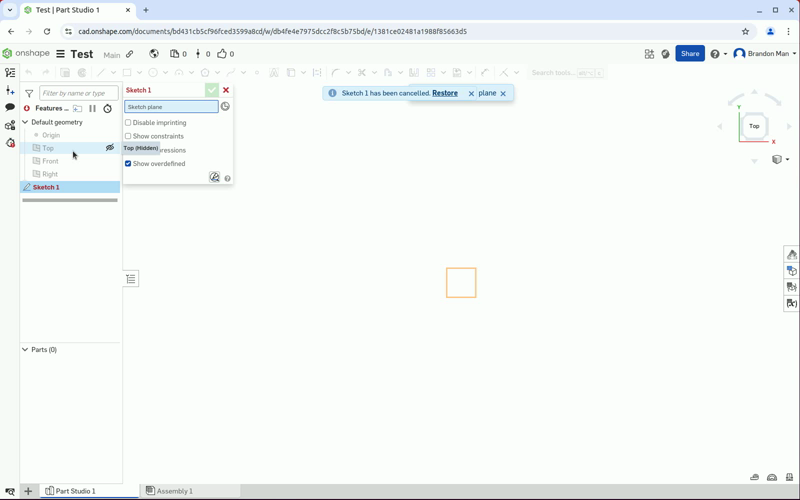
click(73, 150)
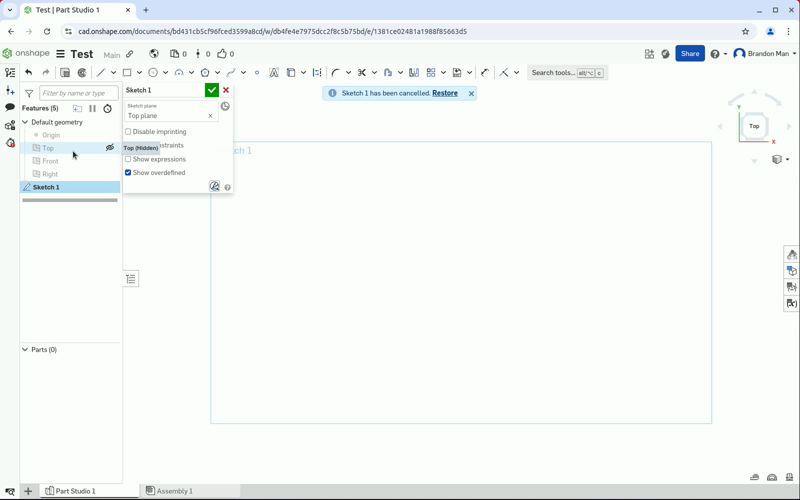
mouse_move(73, 352)
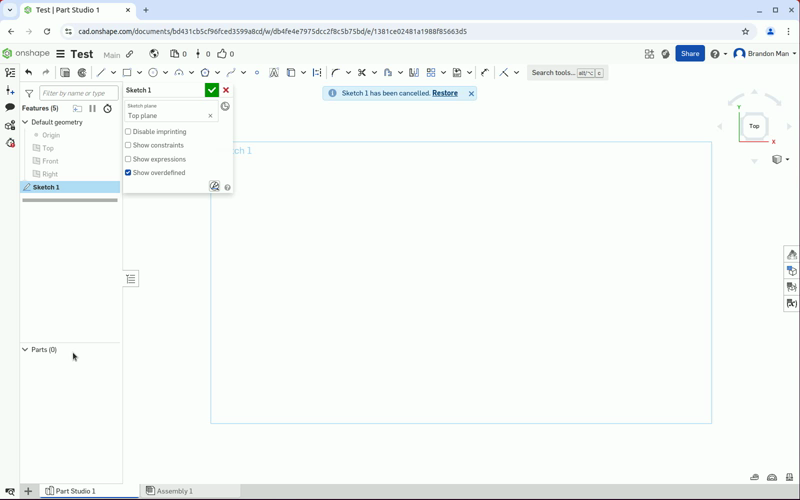
key(y)
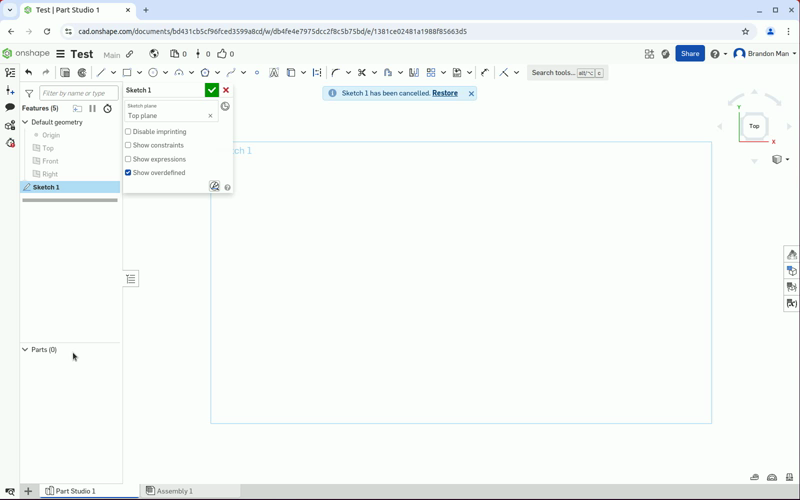
key(c)
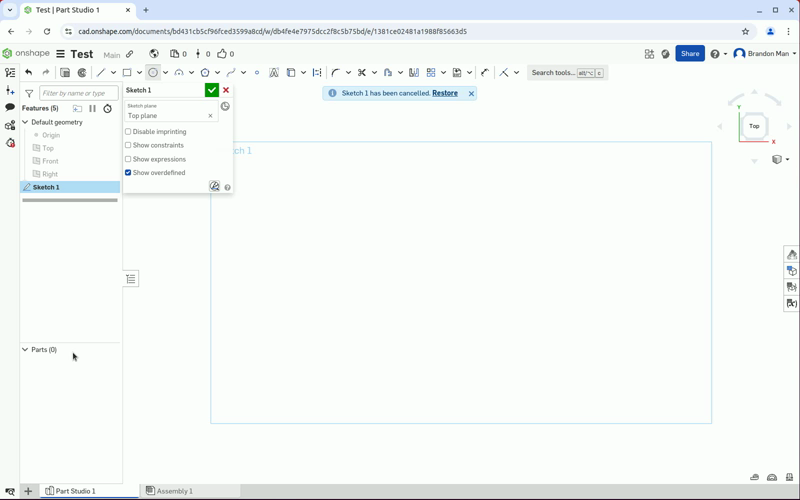
key_down(shift)
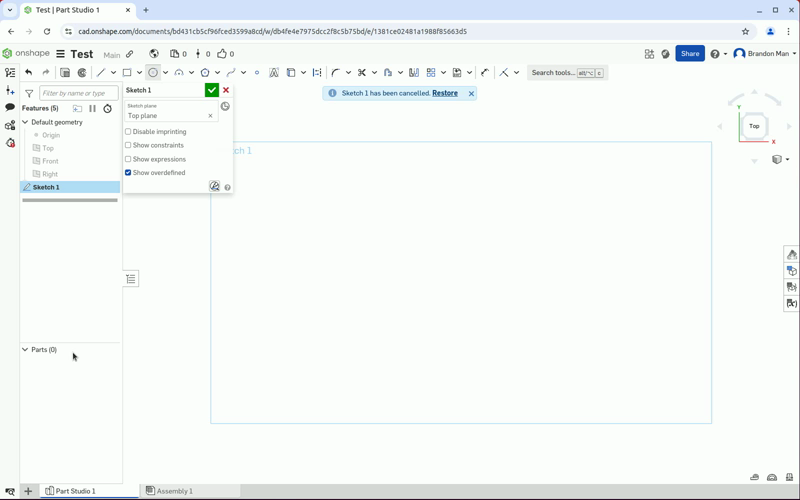
mouse_move(460, 282)
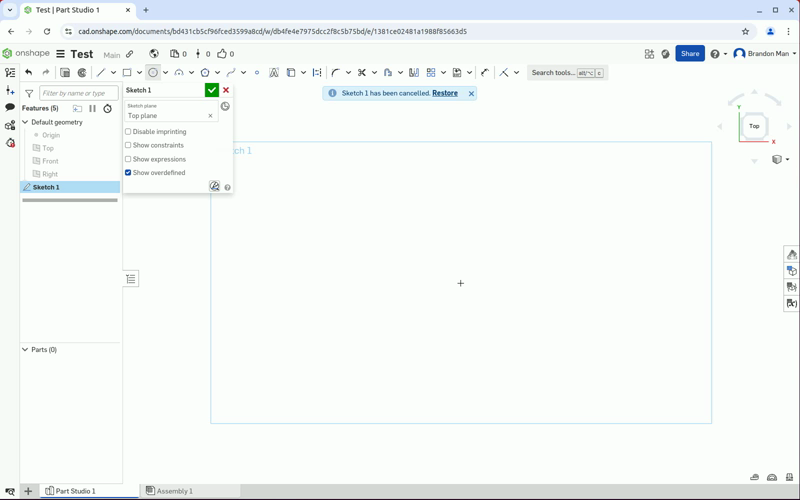
click(460, 282)
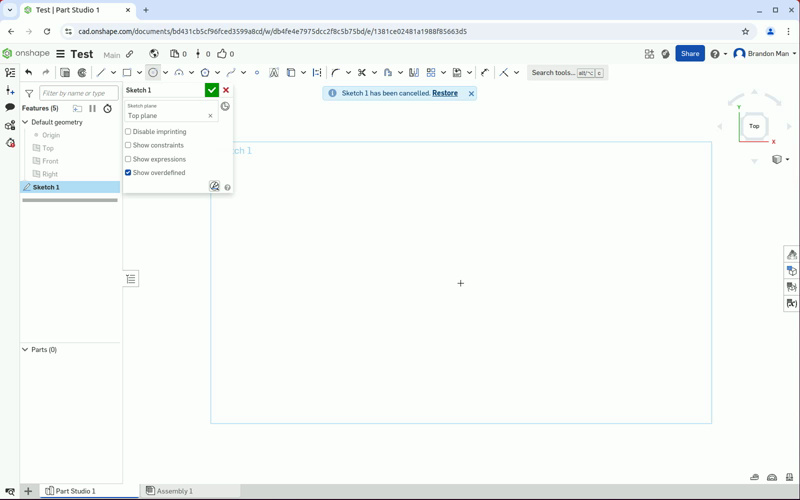
key_up(shift)
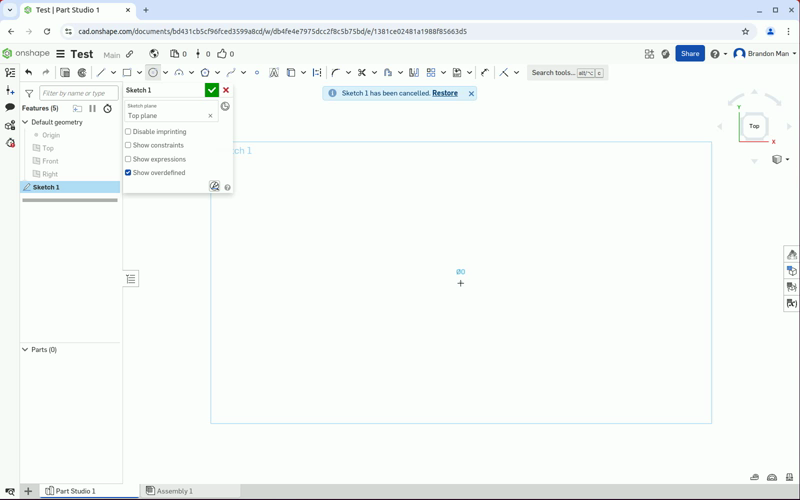
mouse_move(533, 282)
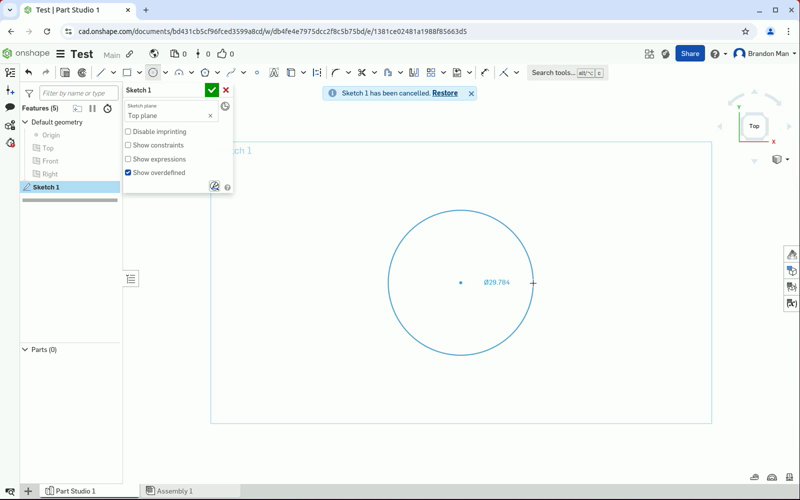
click(533, 282)
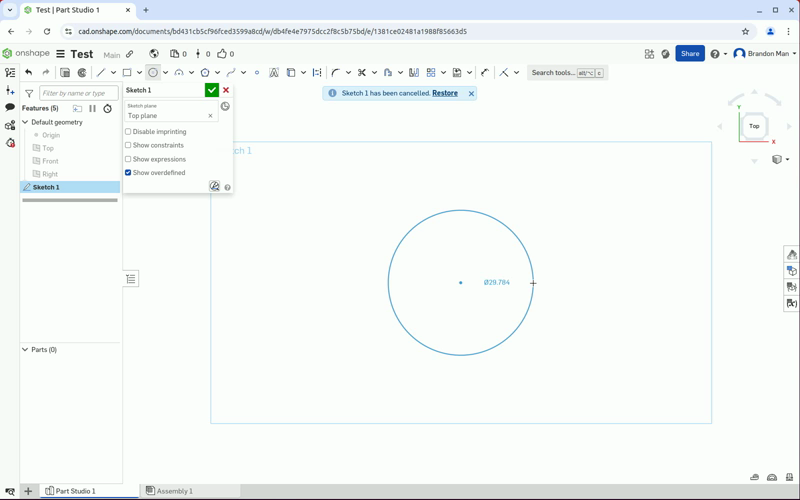
key(esc)
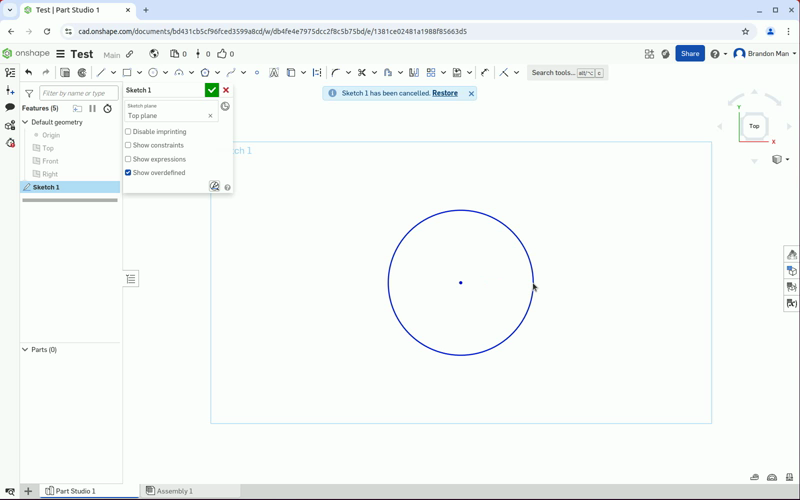
mouse_move(416, 271)
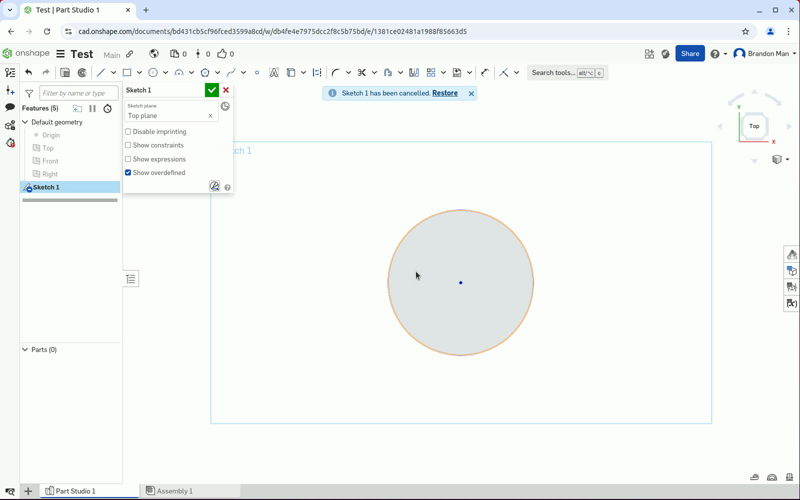
click(416, 271)
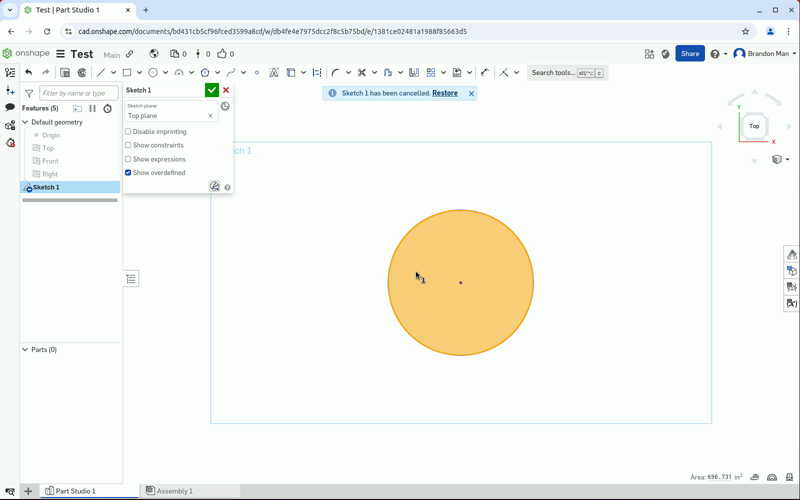
mouse_move(73, 352)
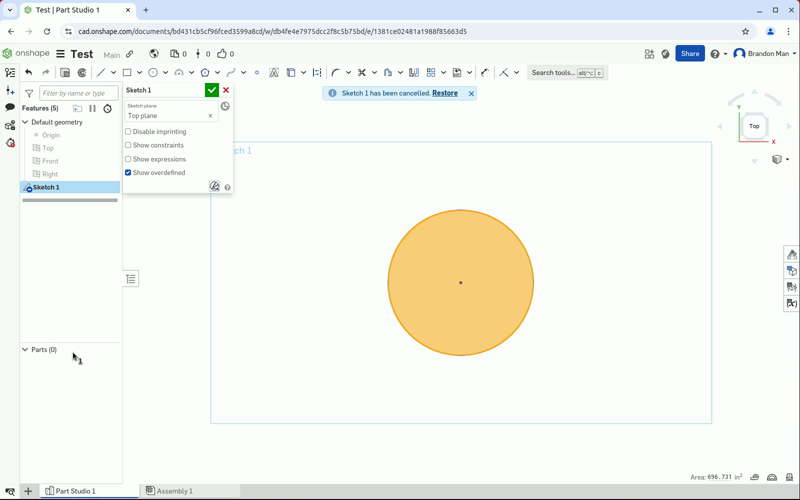
key(shift+y)
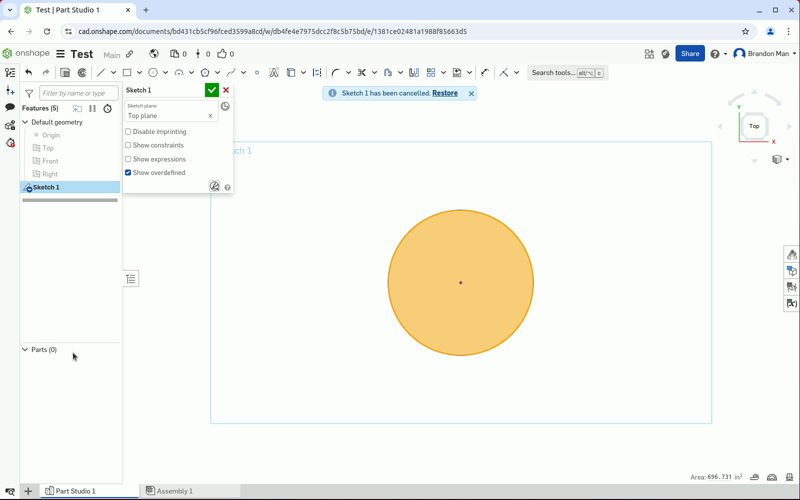
key(shift+e)
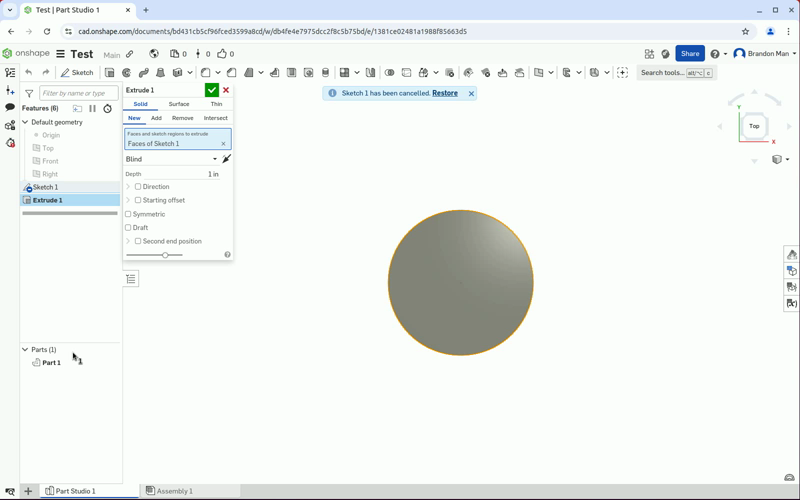
mouse_move(143, 106)
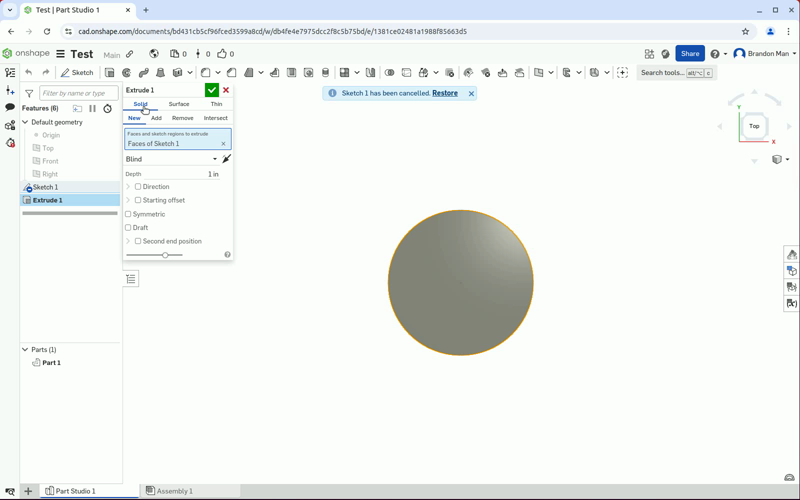
click(143, 106)
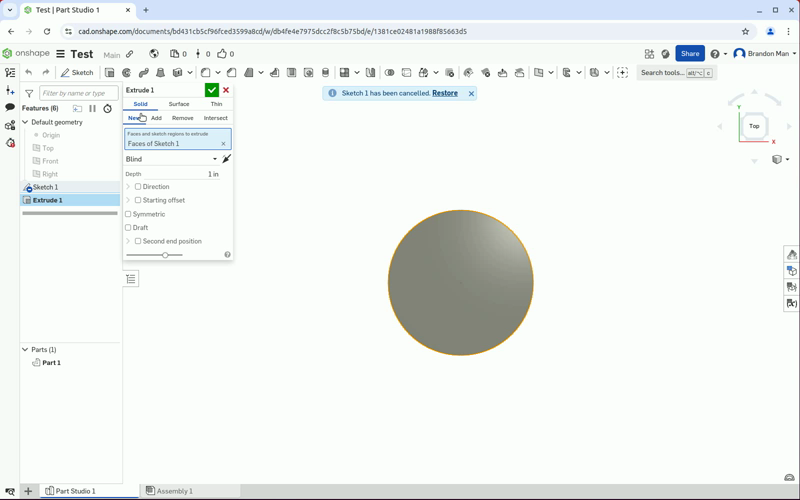
mouse_move(137, 120)
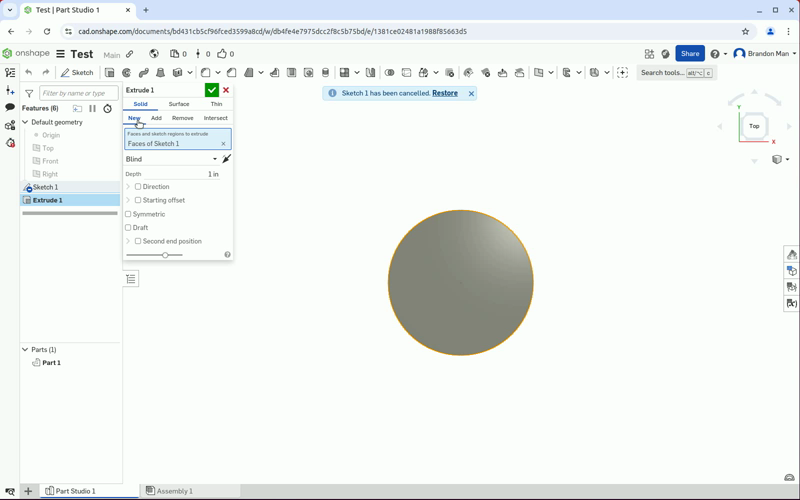
click(137, 120)
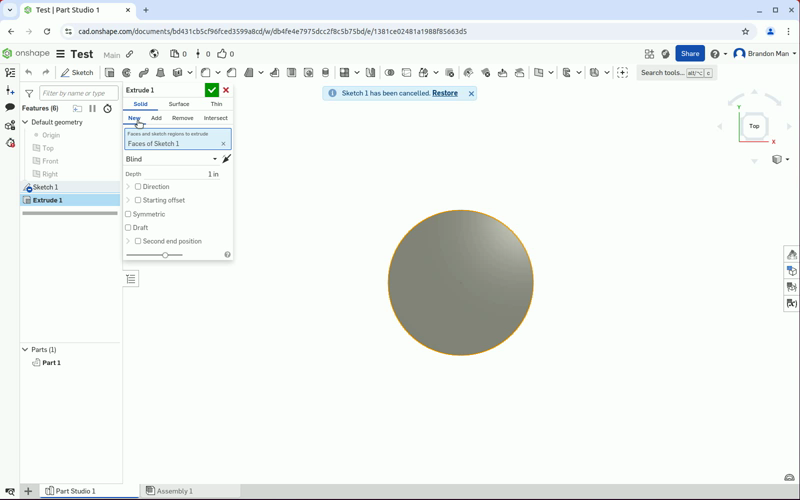
key(tab, 4)
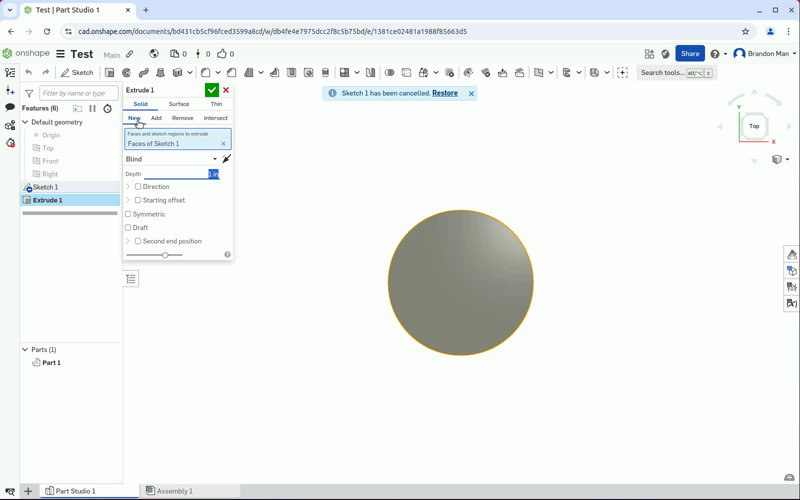
text(8.184)
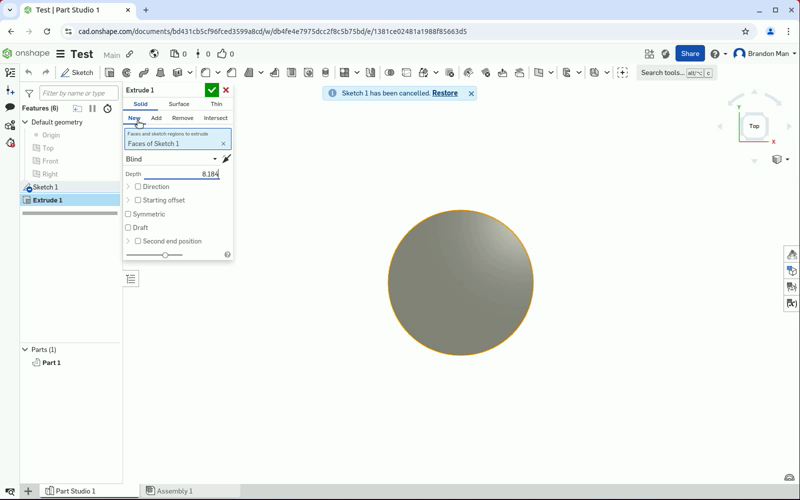
key(enter)
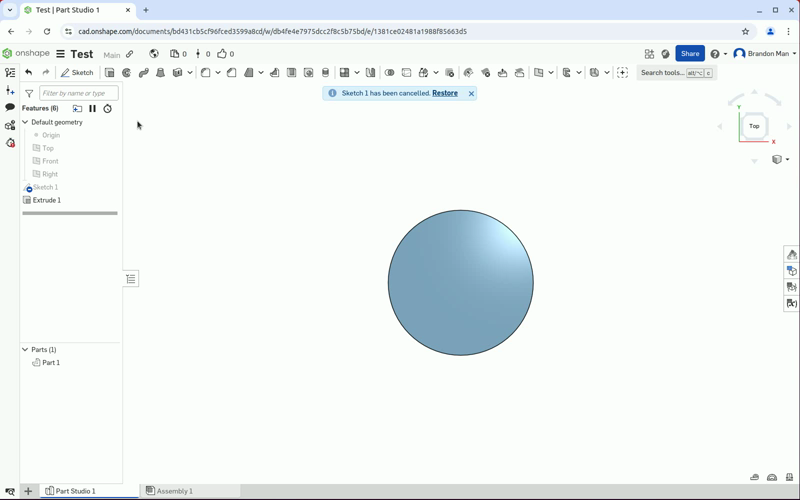
key(shift+h)
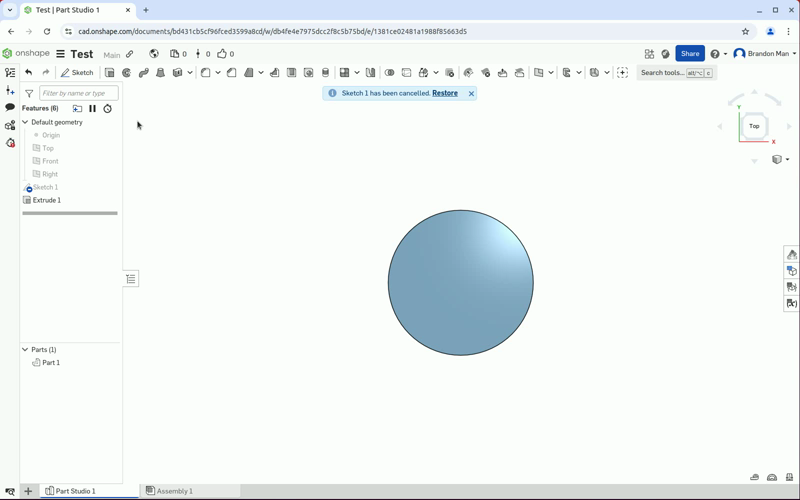
key(shift+h)
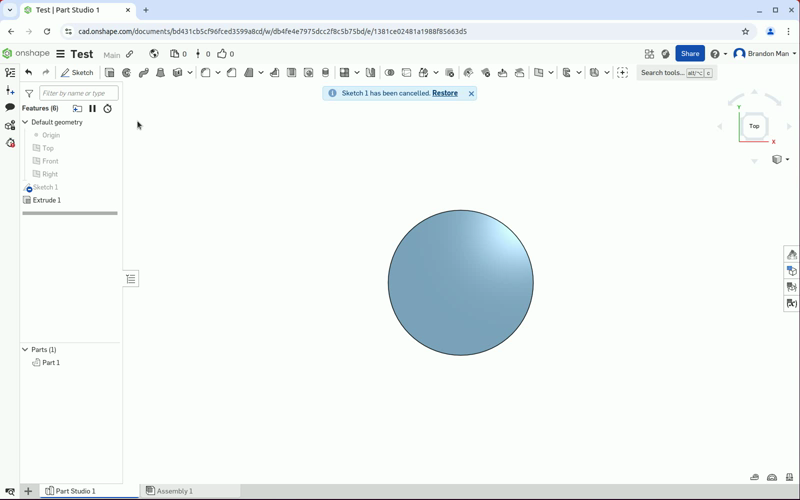
mouse_move(73, 189)
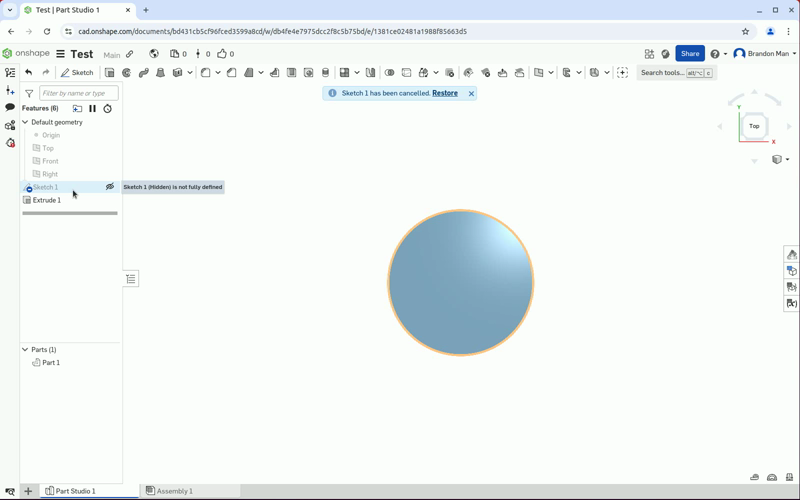
click(73, 189)
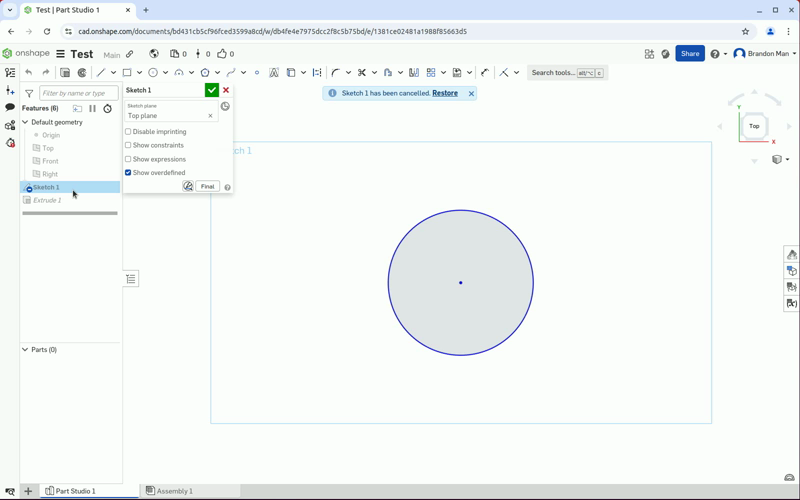
mouse_move(229, 92)
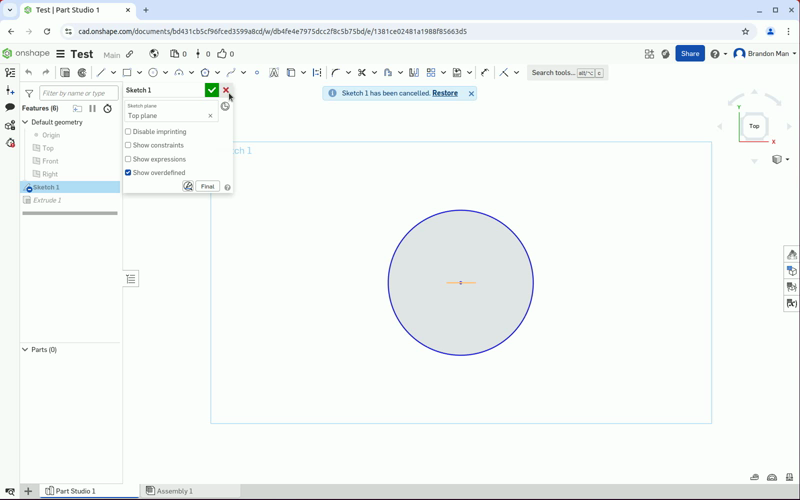
click(229, 92)
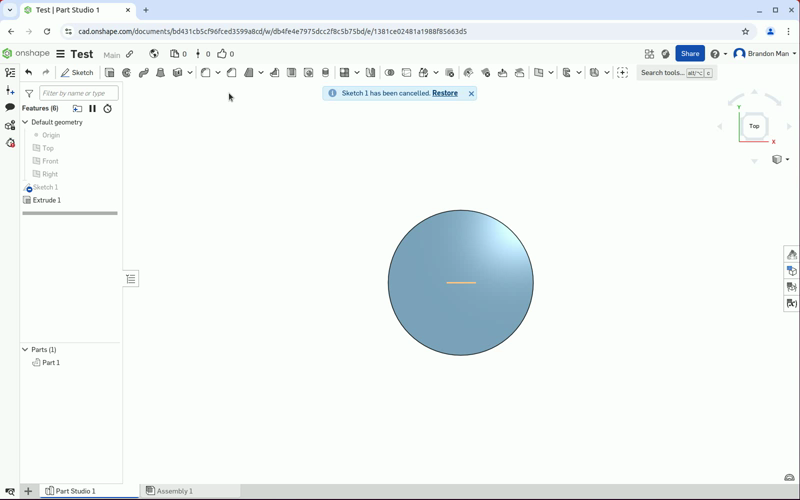
mouse_move(541, 75)
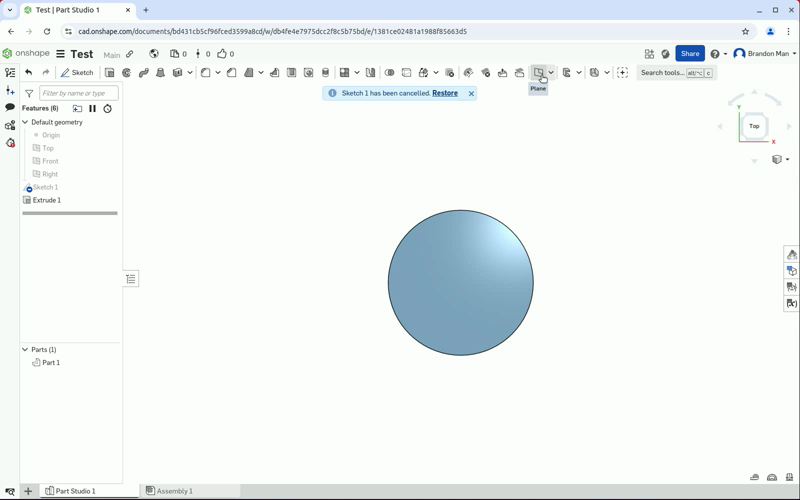
click(541, 75)
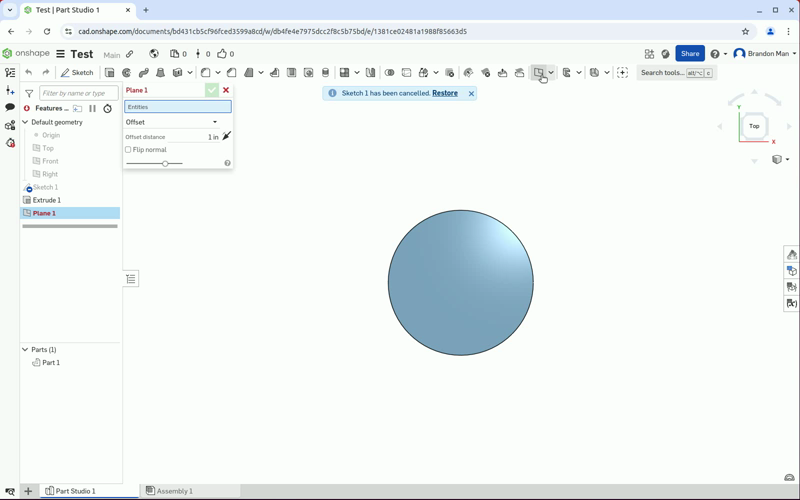
mouse_move(73, 150)
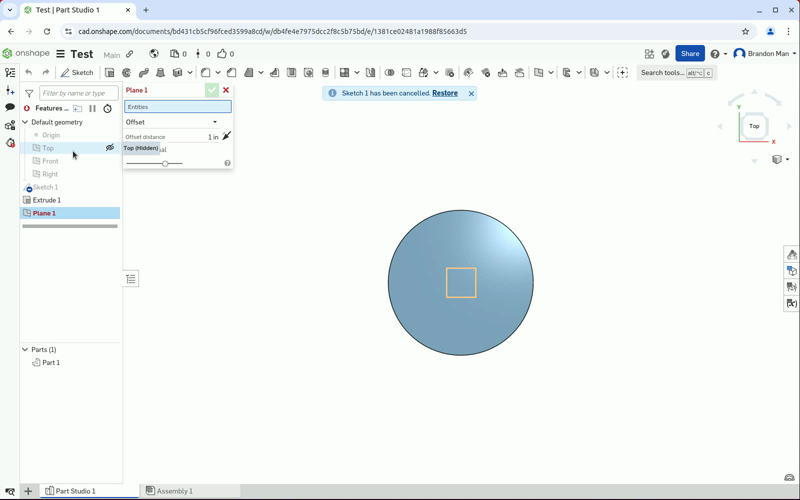
click(73, 150)
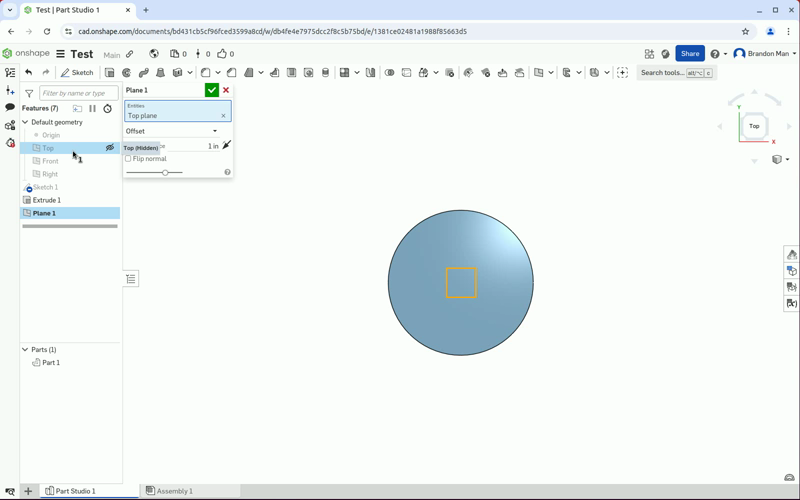
key(tab, 2)
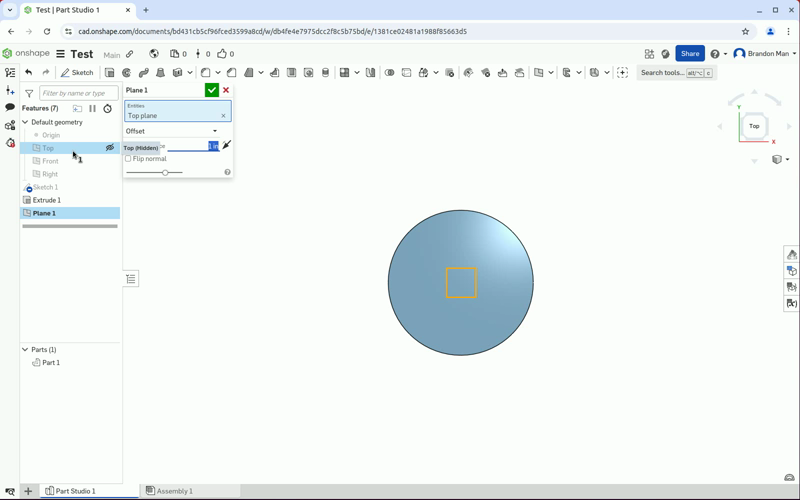
text(8.196)
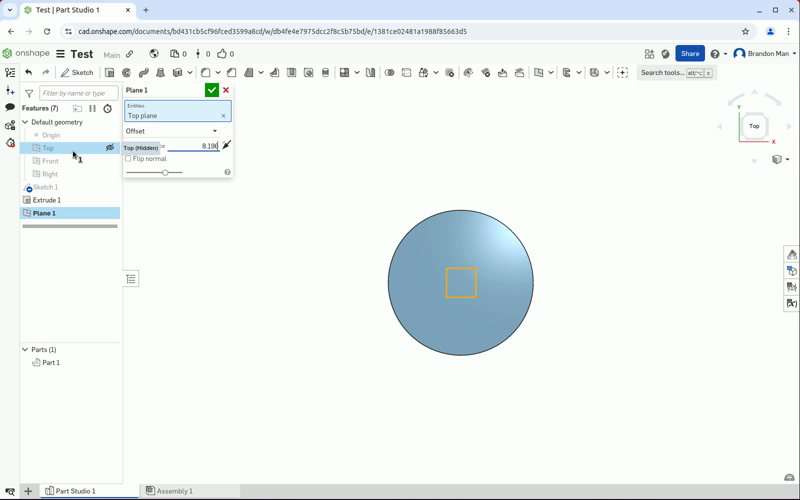
key(enter, 2)
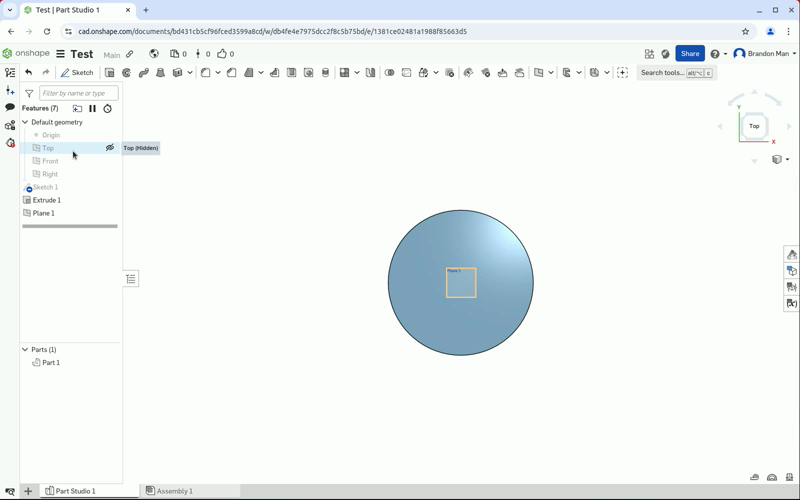
key(shift+s)
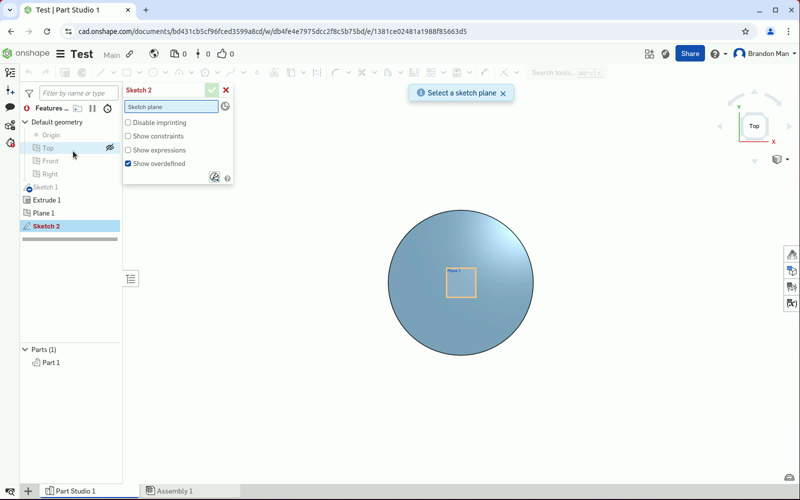
mouse_move(73, 215)
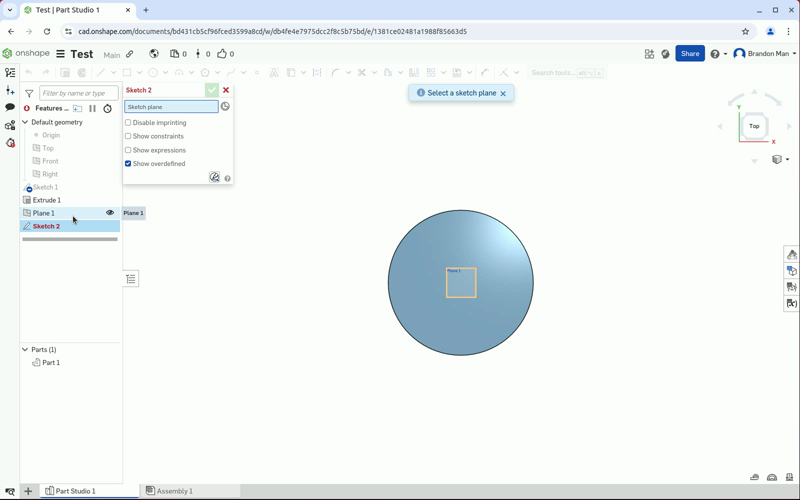
click(73, 215)
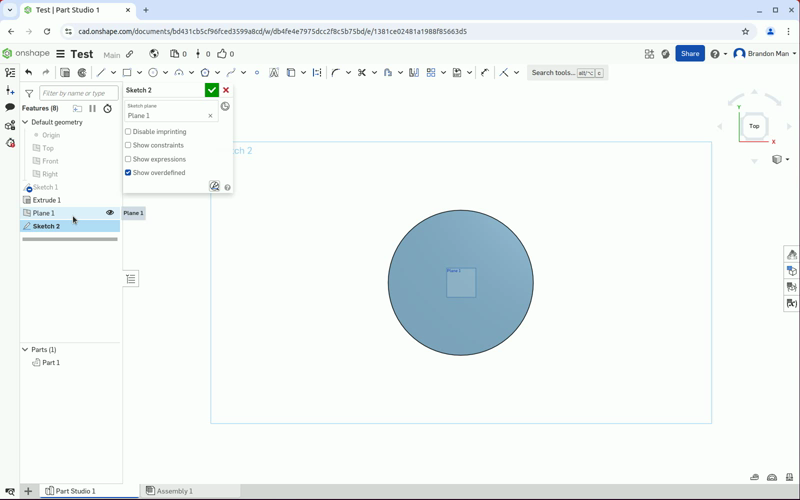
mouse_move(73, 352)
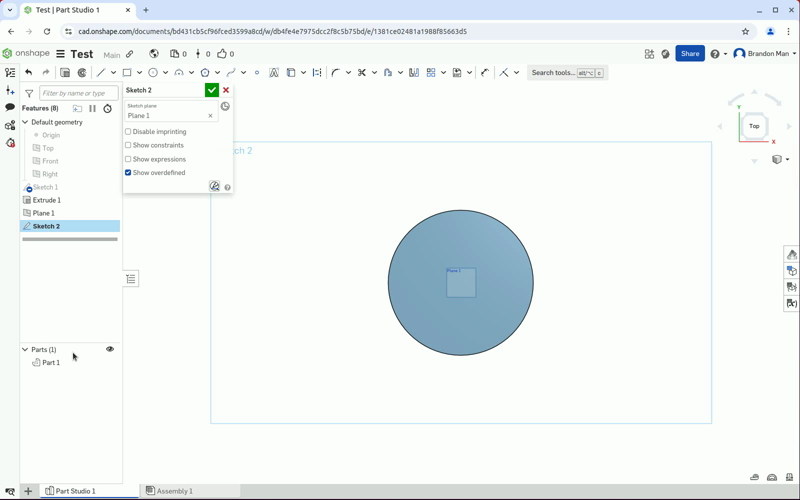
key(y)
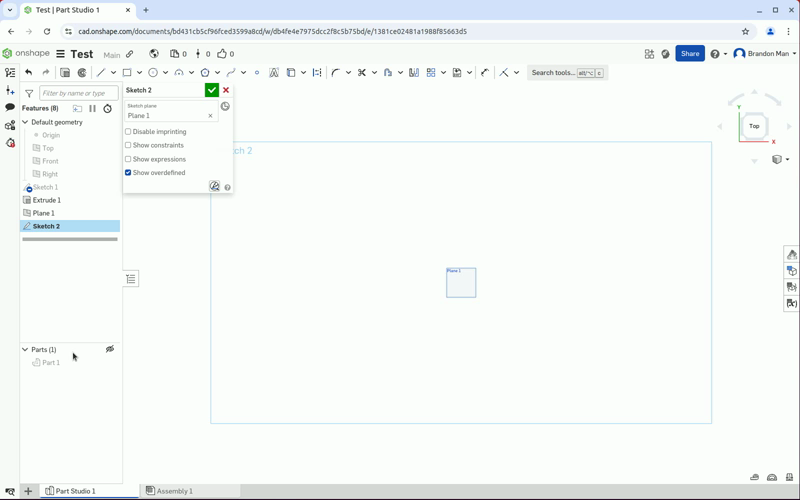
key(c)
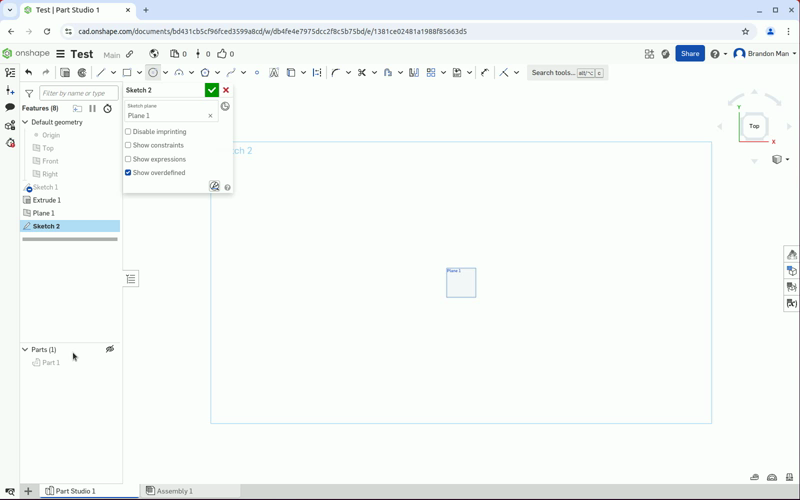
key_down(shift)
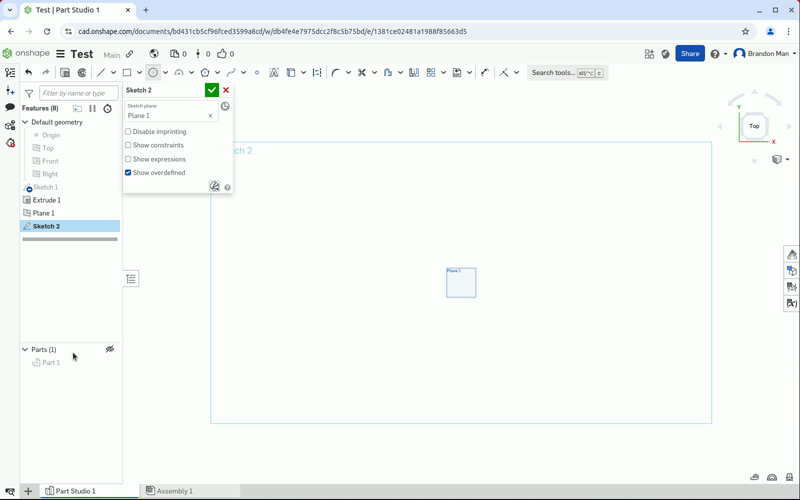
mouse_move(460, 282)
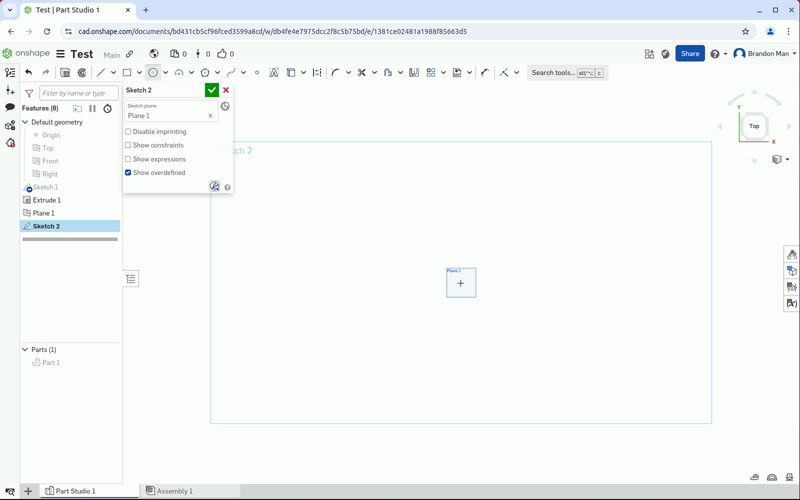
click(460, 282)
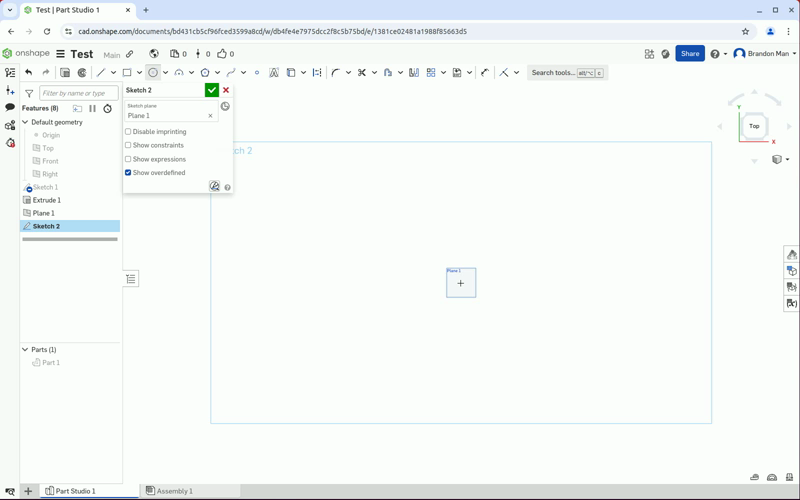
key_up(shift)
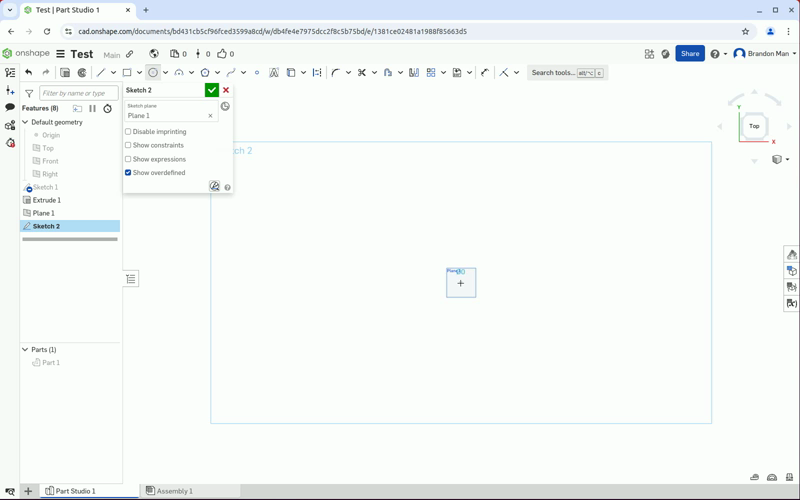
mouse_move(511, 282)
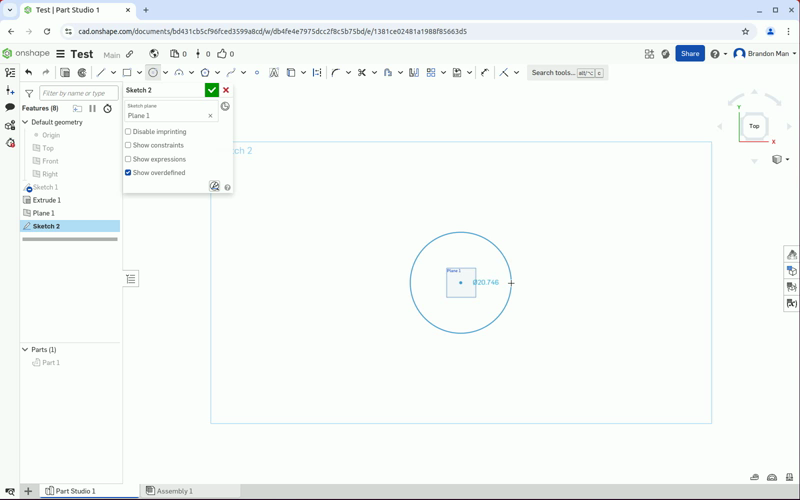
click(511, 282)
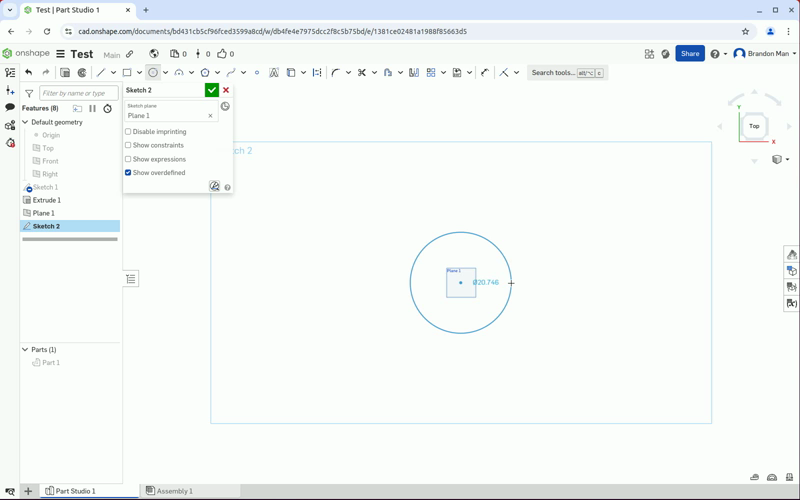
key(esc)
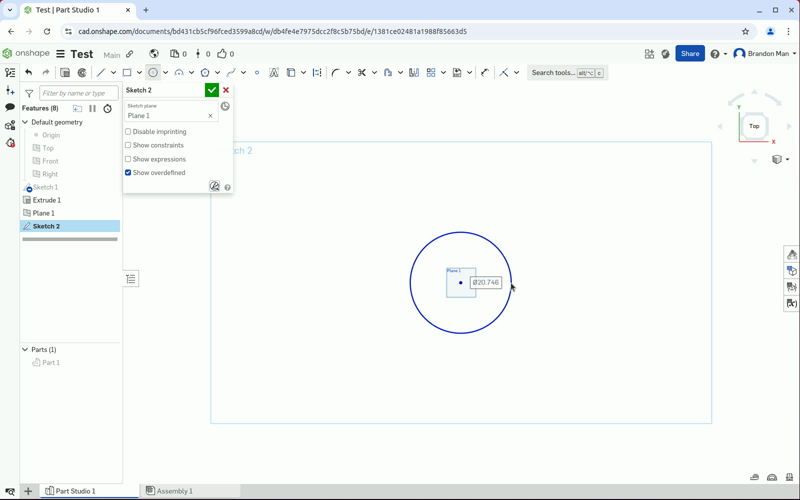
mouse_move(461, 266)
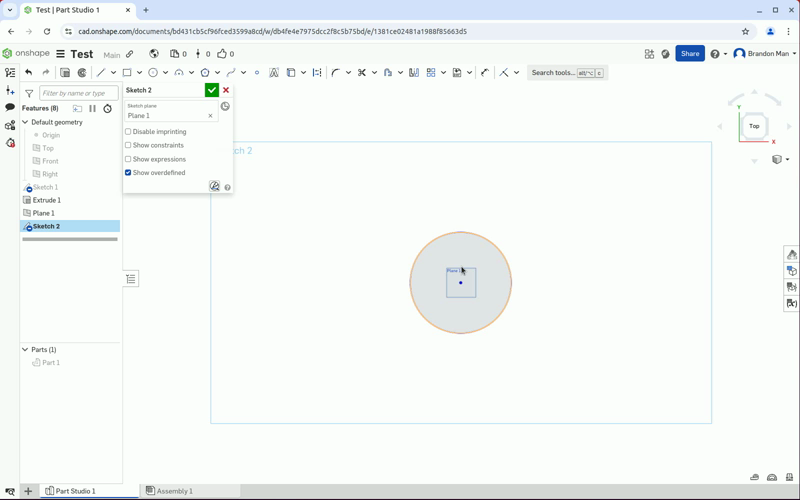
click(461, 266)
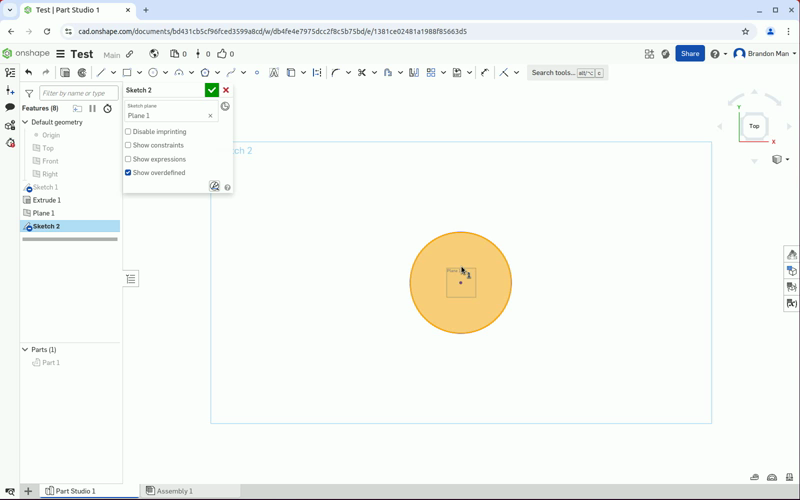
mouse_move(73, 352)
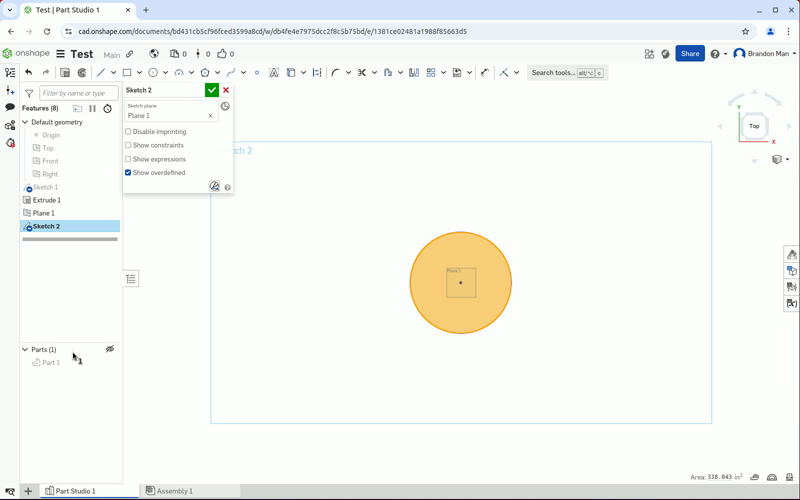
key(shift+y)
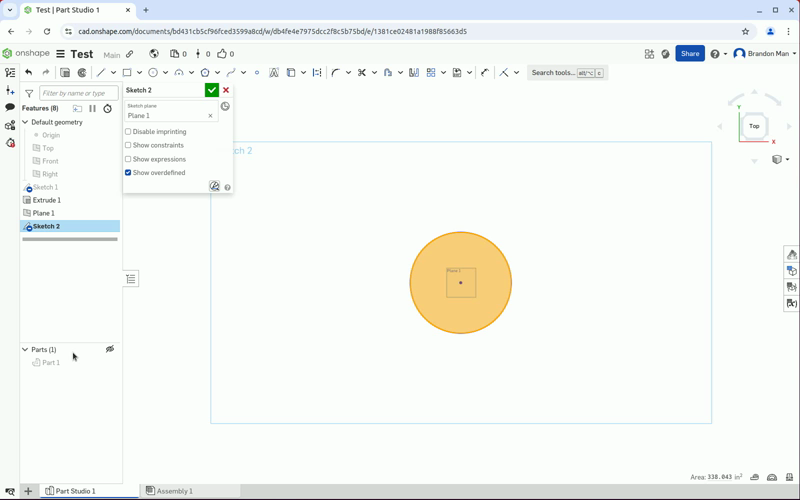
key(shift+e)
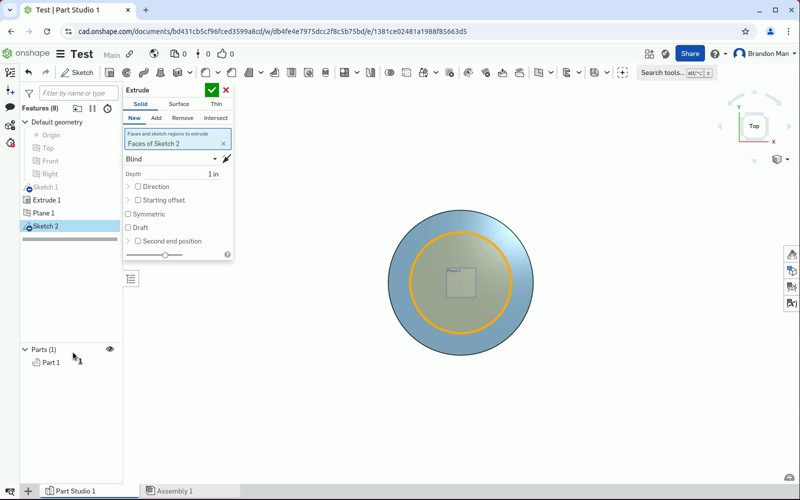
mouse_move(143, 106)
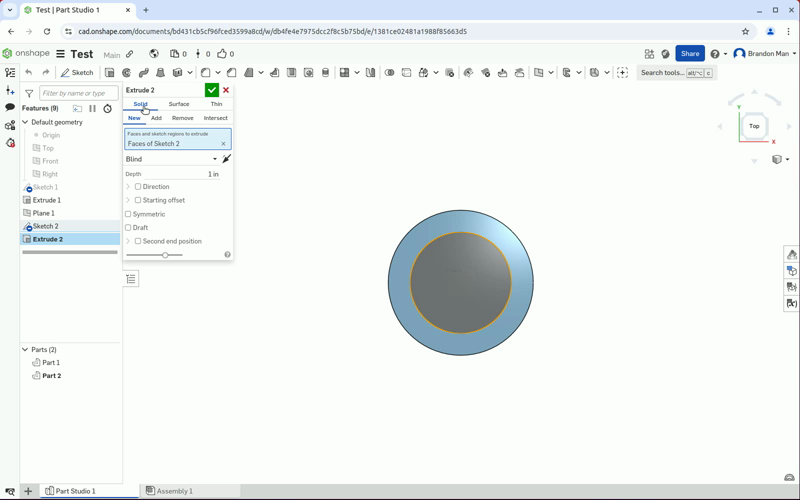
click(143, 106)
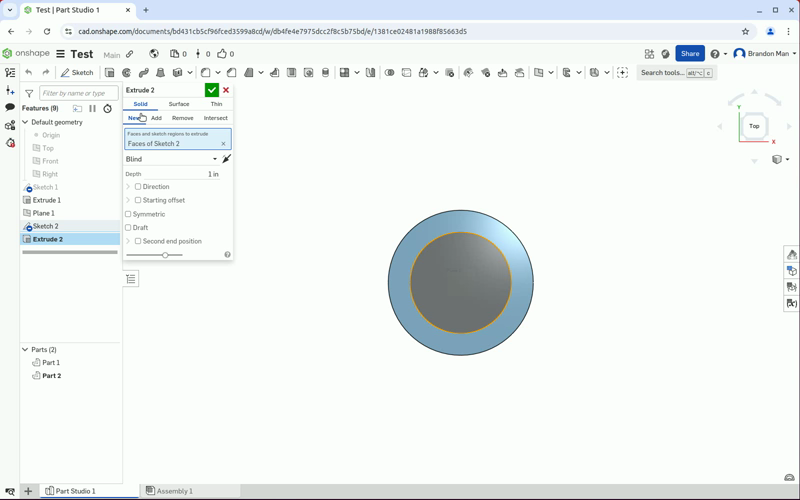
mouse_move(137, 120)
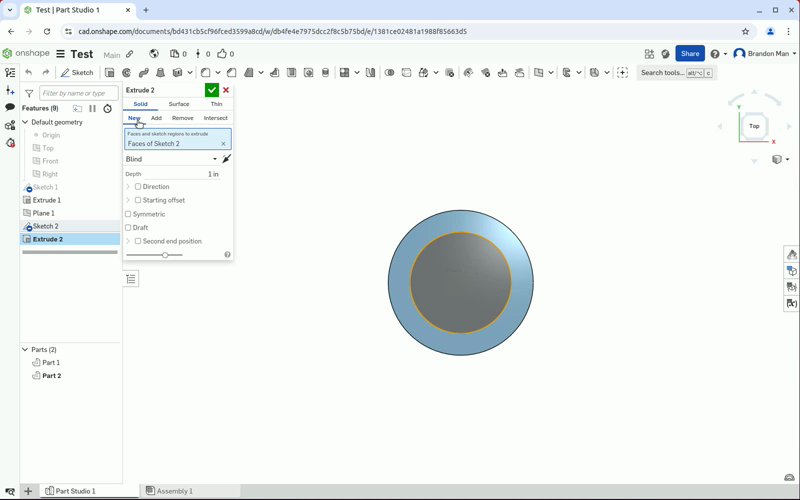
click(137, 120)
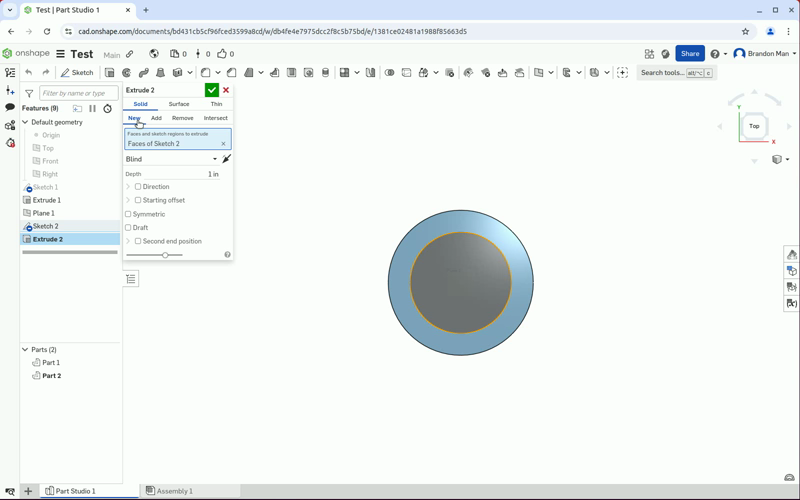
key(tab, 4)
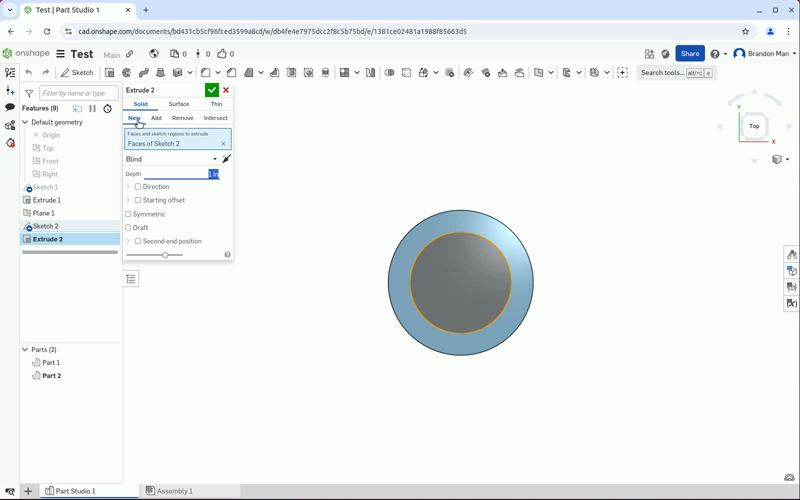
text(11.554)
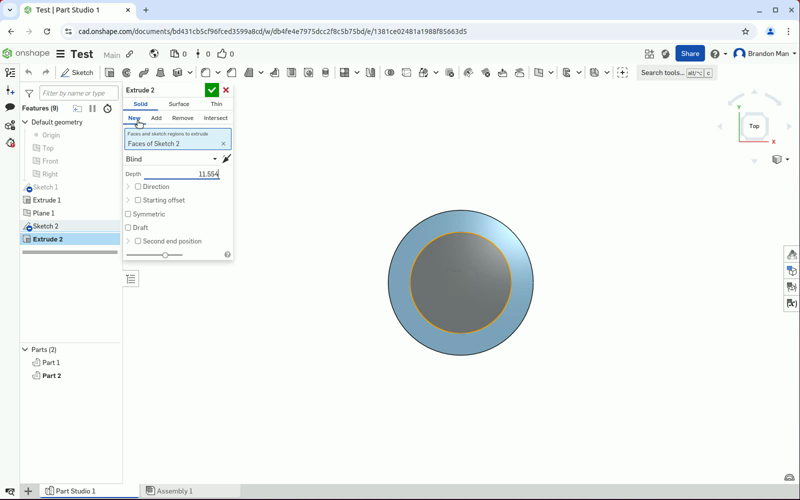
key(enter)
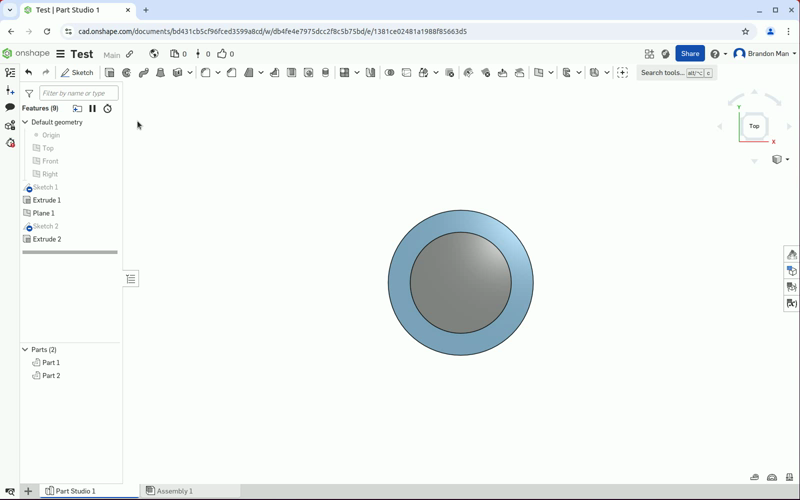
key(shift+h)
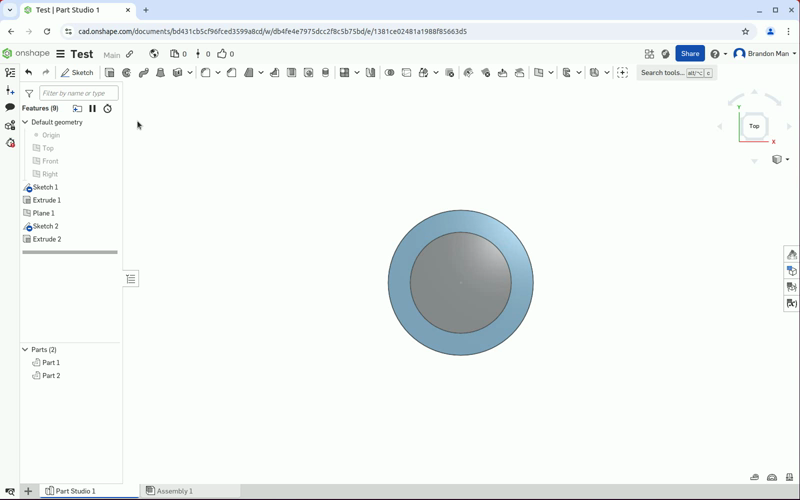
key(shift+h)
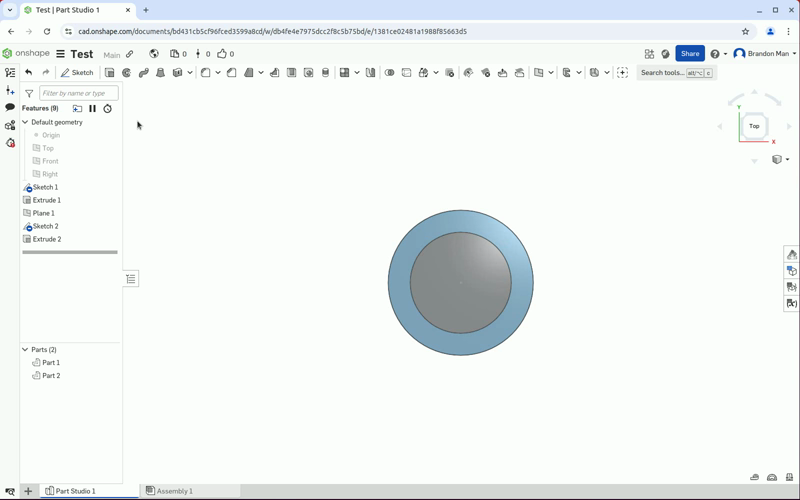
key(shift+7)
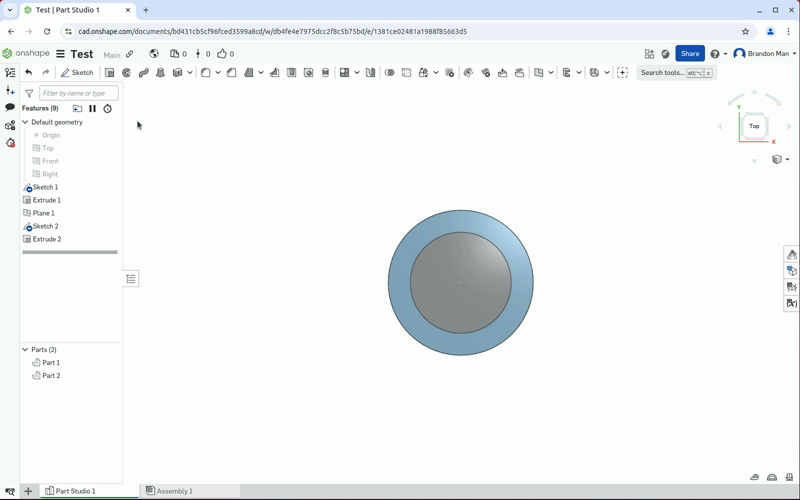
key(up, 3)
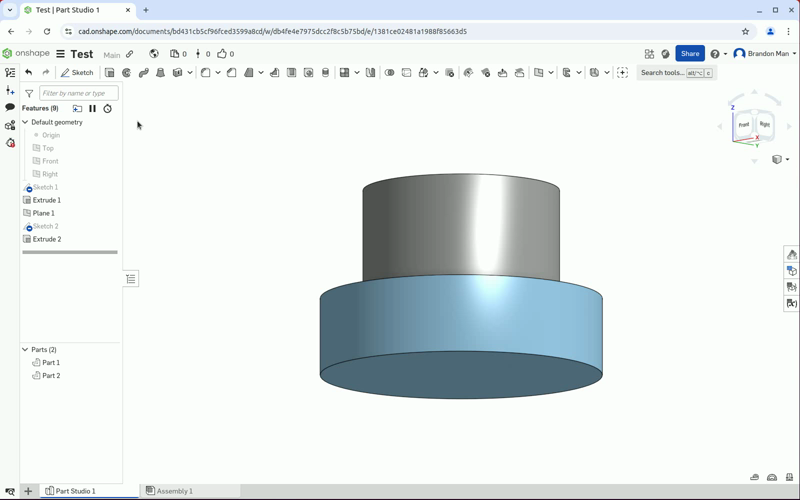
key(left, 3)
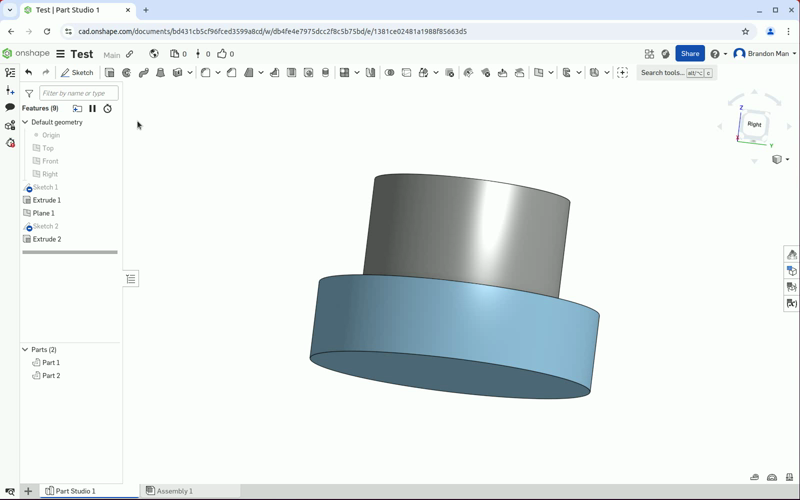
key(right, 3)
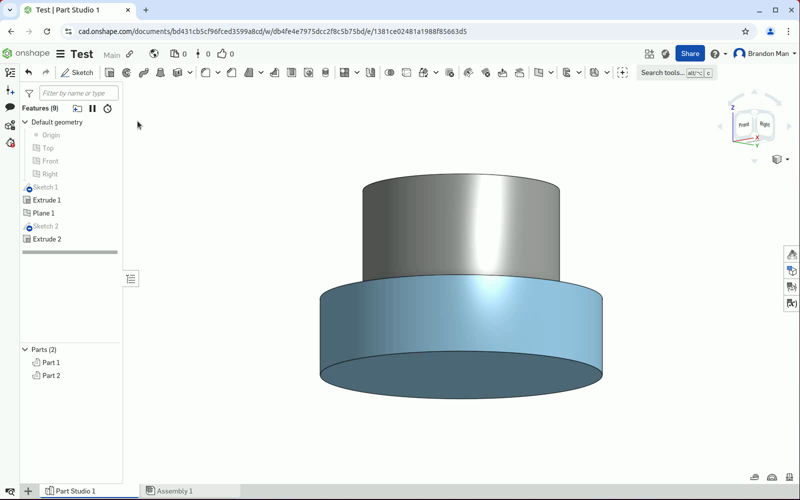
key(down, 3)
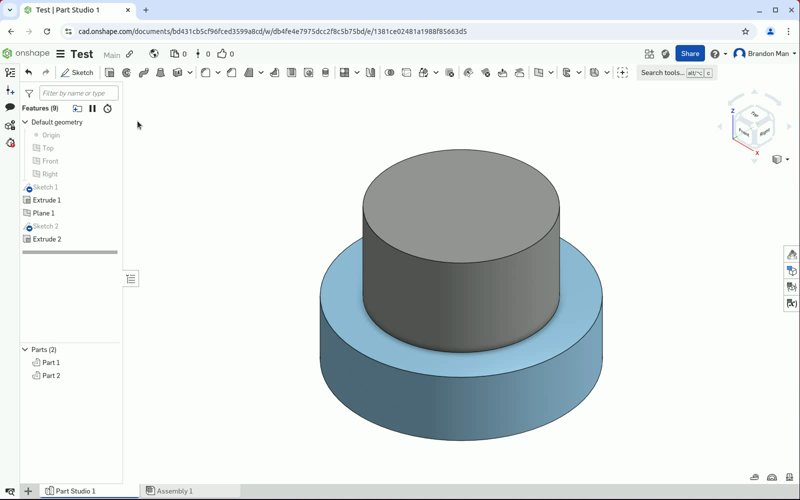
mouse_move(73, 189)
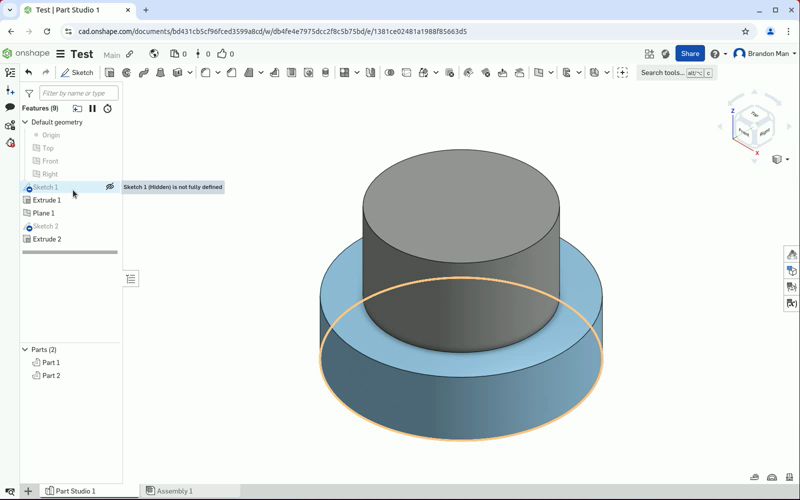
click(73, 189)